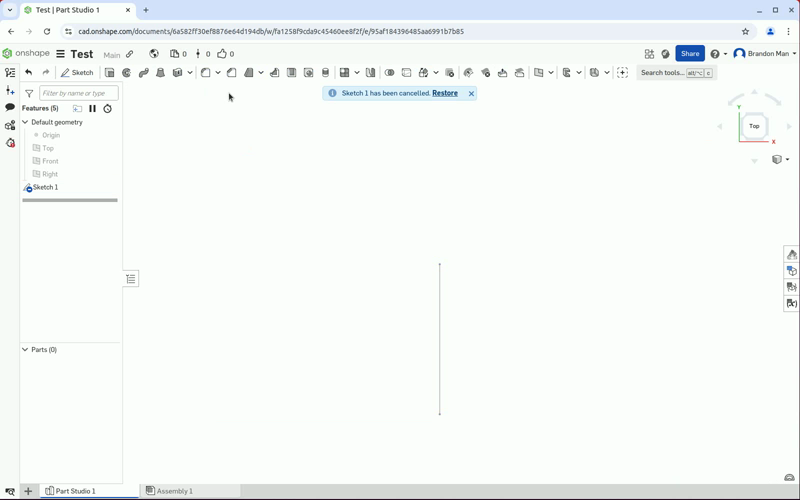
key(shift+h)
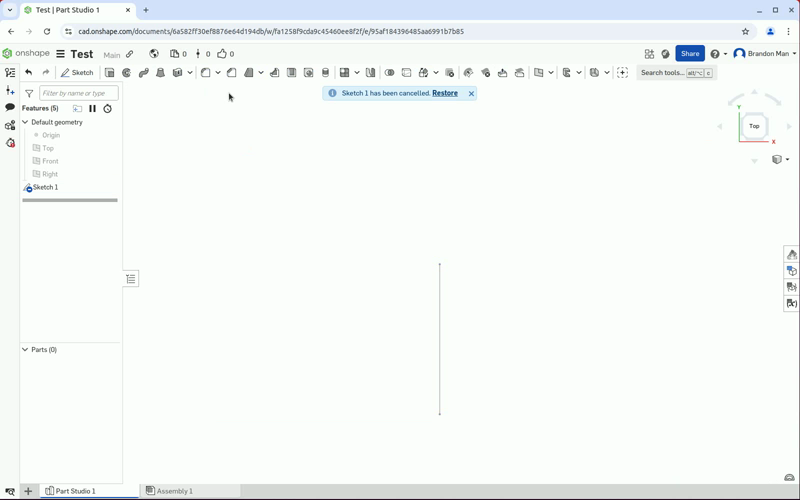
key(shift+s)
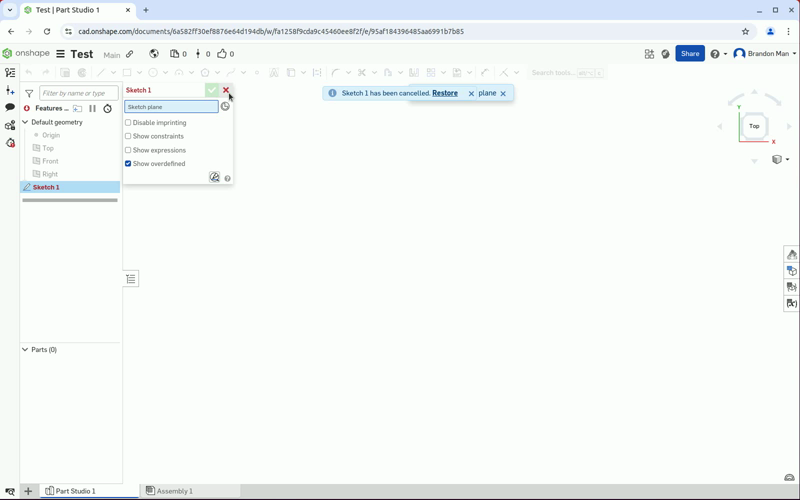
mouse_move(73, 150)
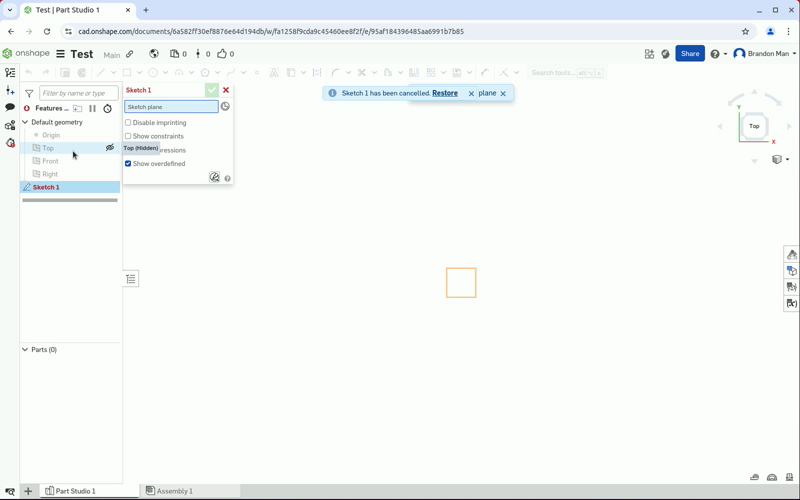
click(73, 150)
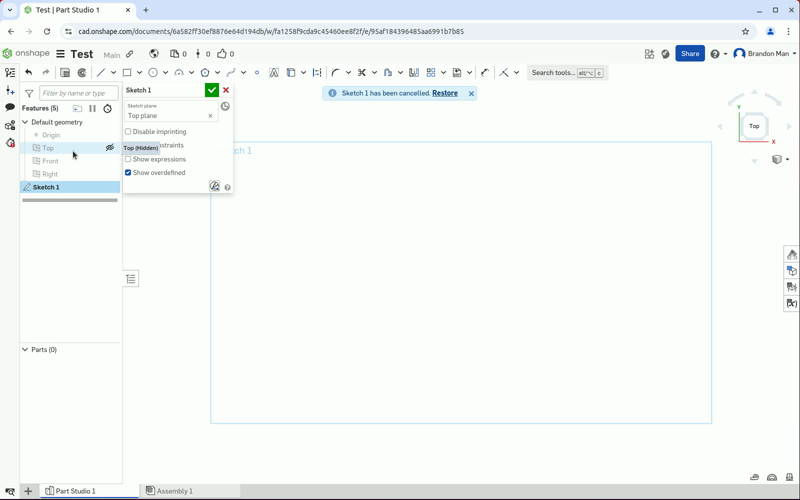
mouse_move(73, 352)
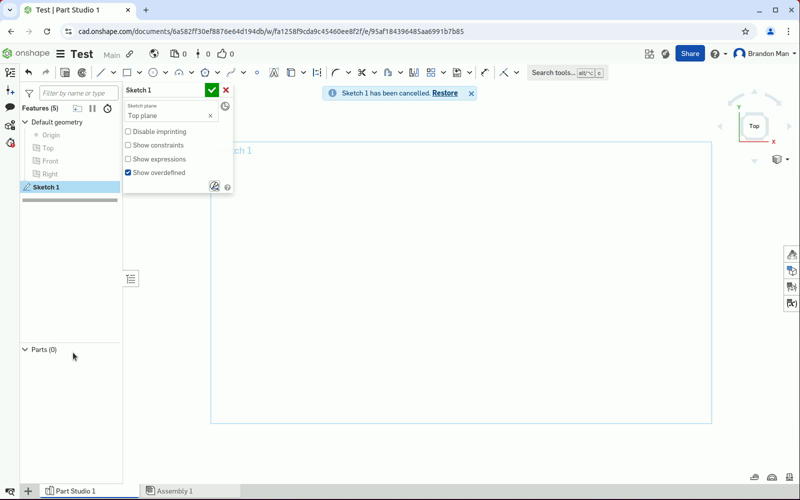
key(y)
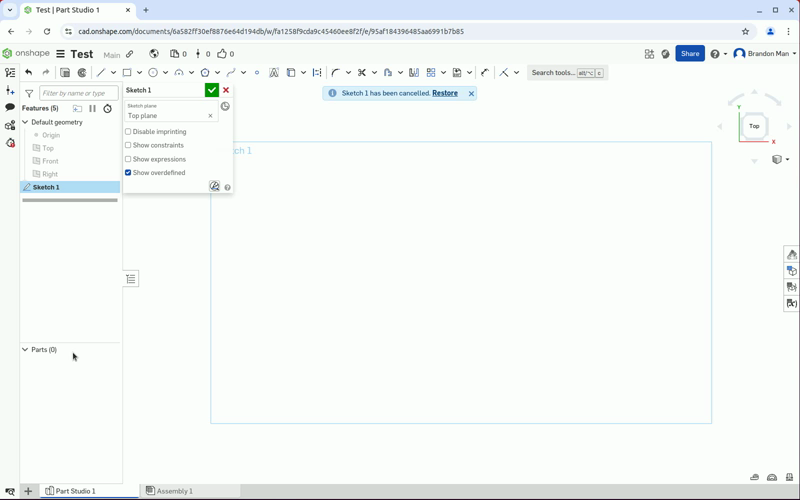
key(c)
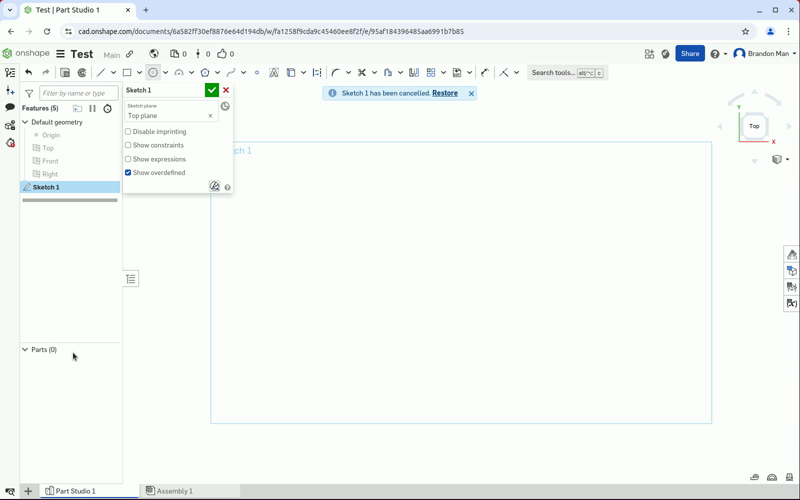
key_down(shift)
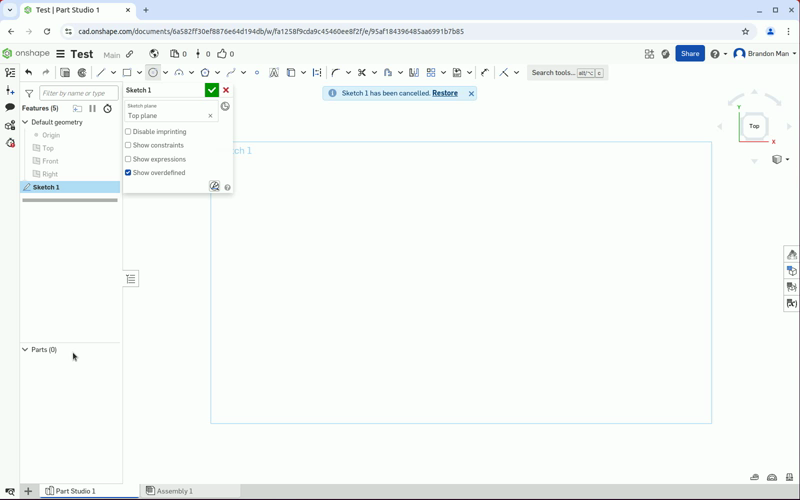
mouse_move(461, 282)
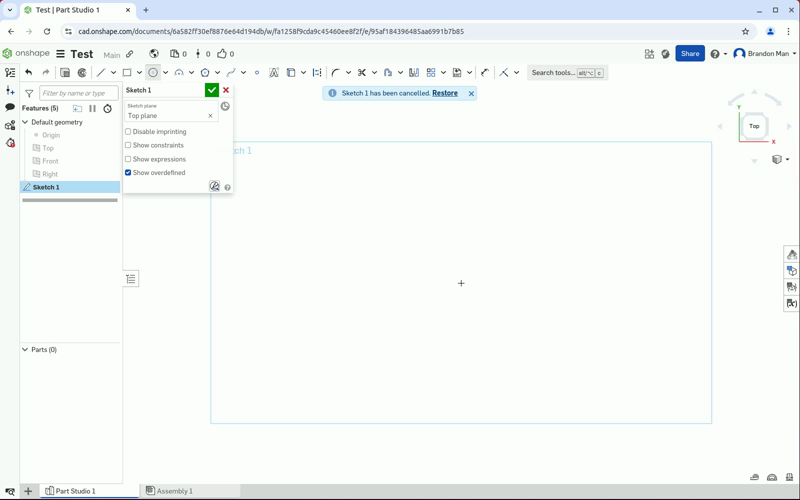
click(461, 282)
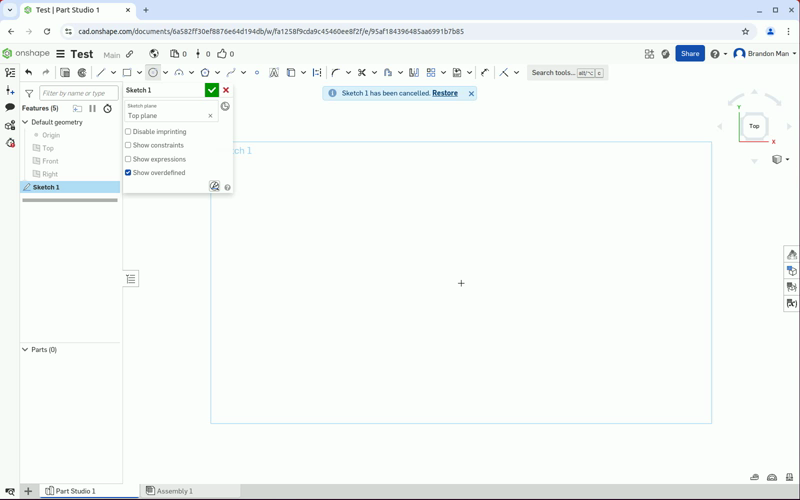
key_up(shift)
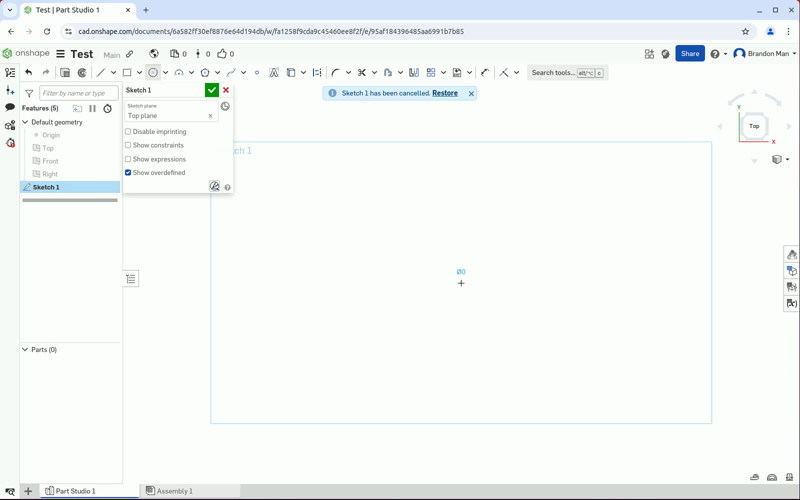
mouse_move(574, 282)
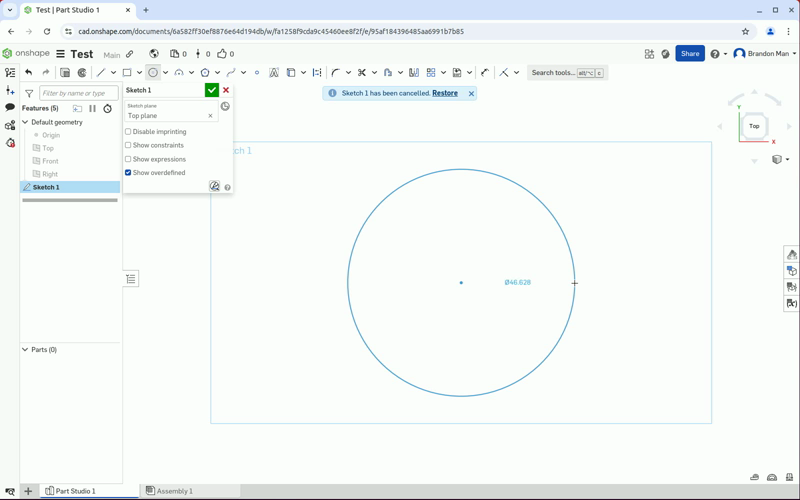
click(574, 282)
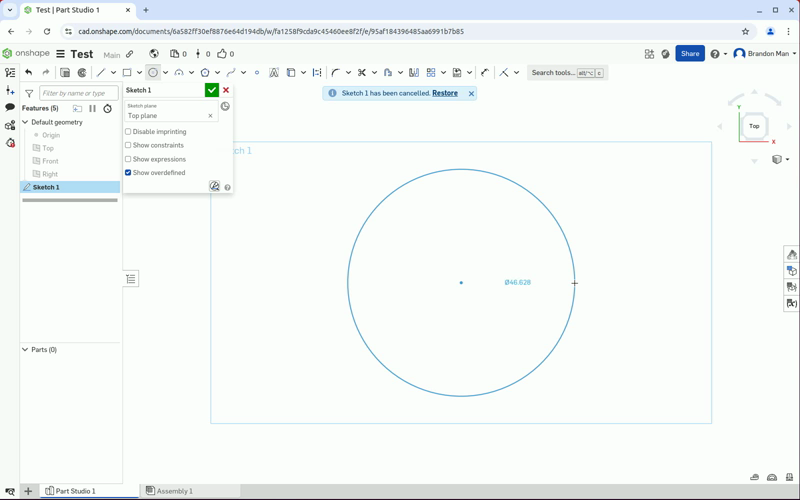
key(esc)
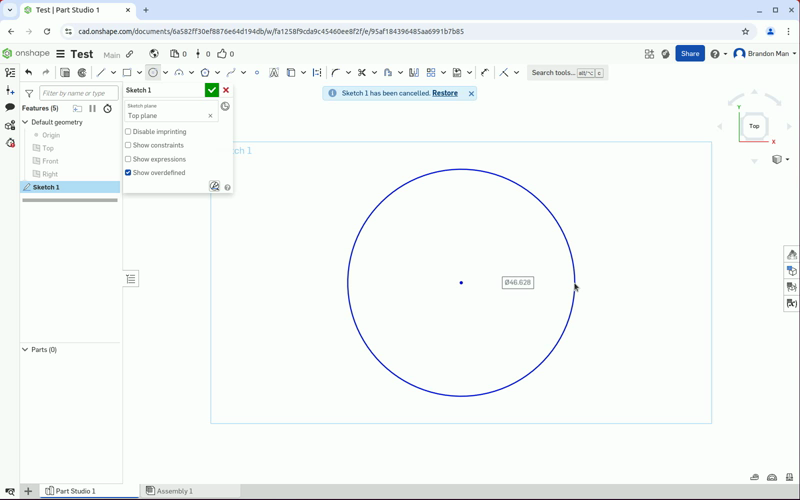
mouse_move(470, 209)
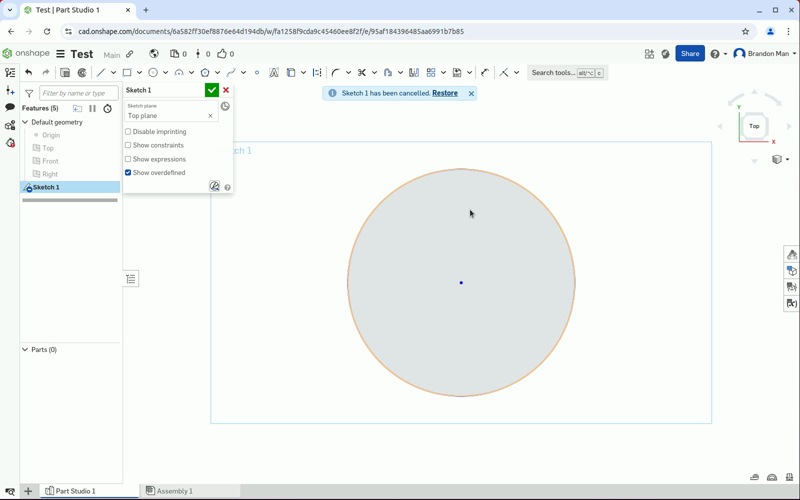
click(470, 209)
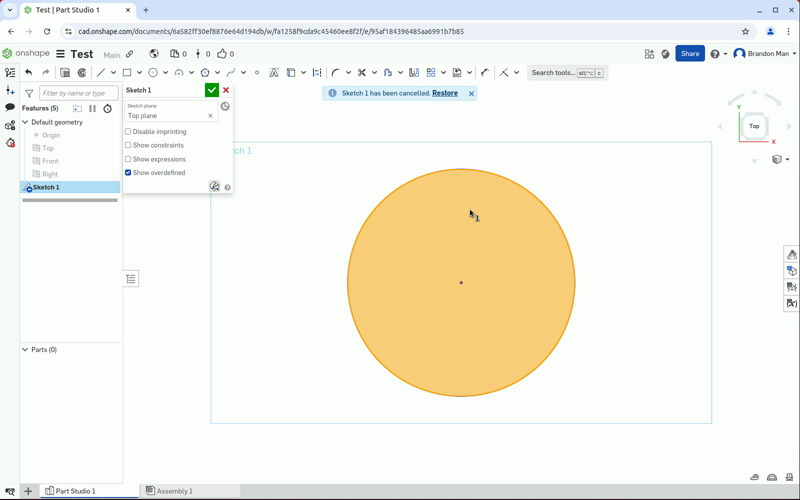
mouse_move(73, 352)
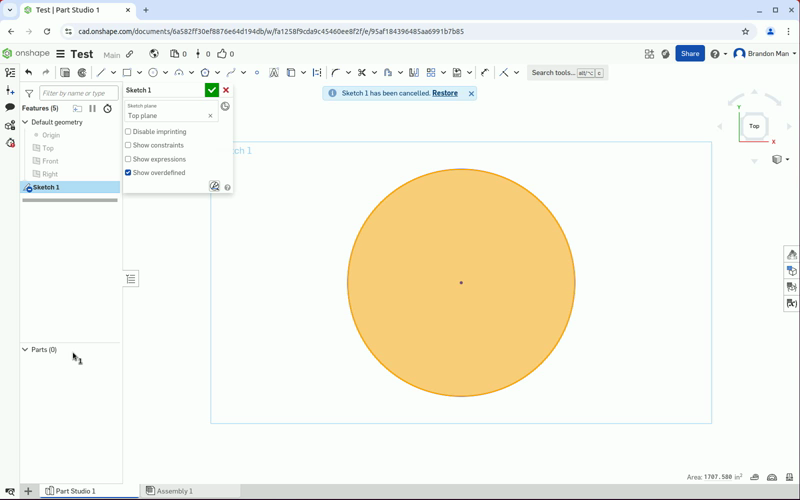
key(shift+y)
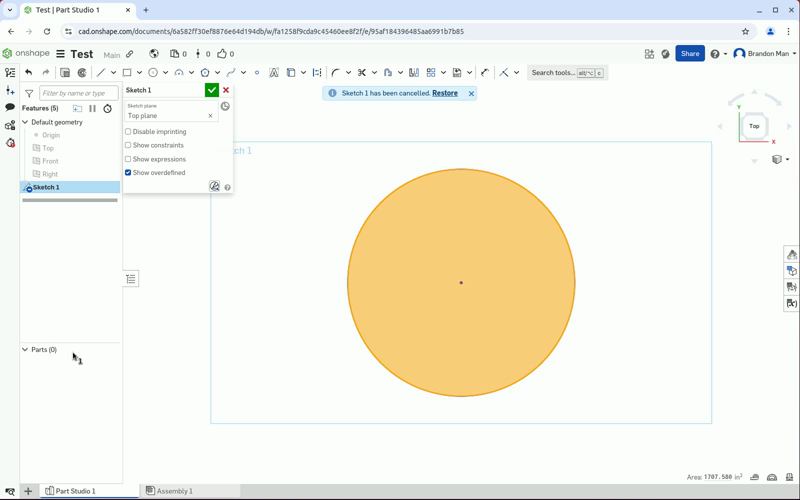
key(shift+e)
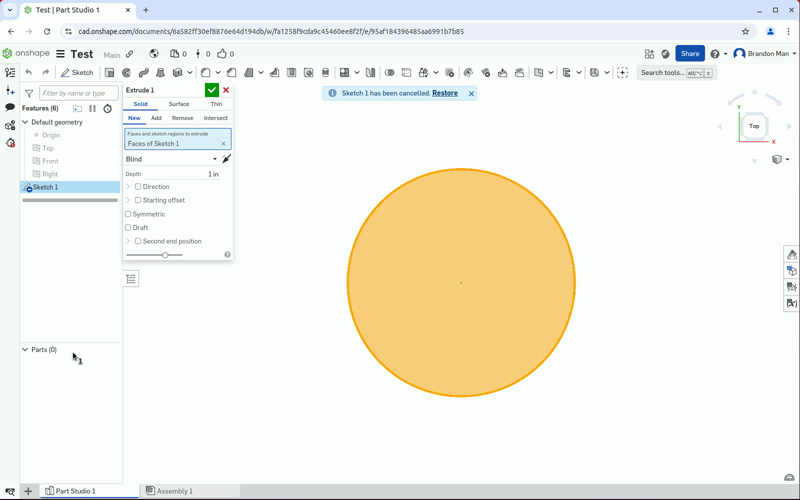
mouse_move(143, 106)
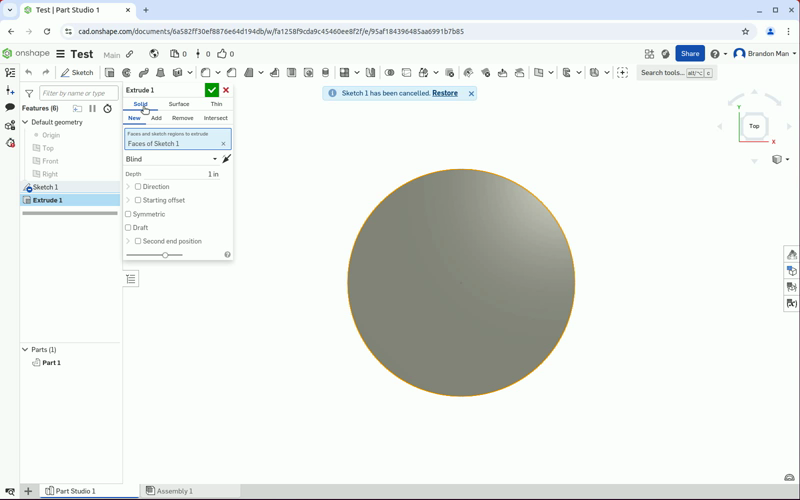
click(143, 106)
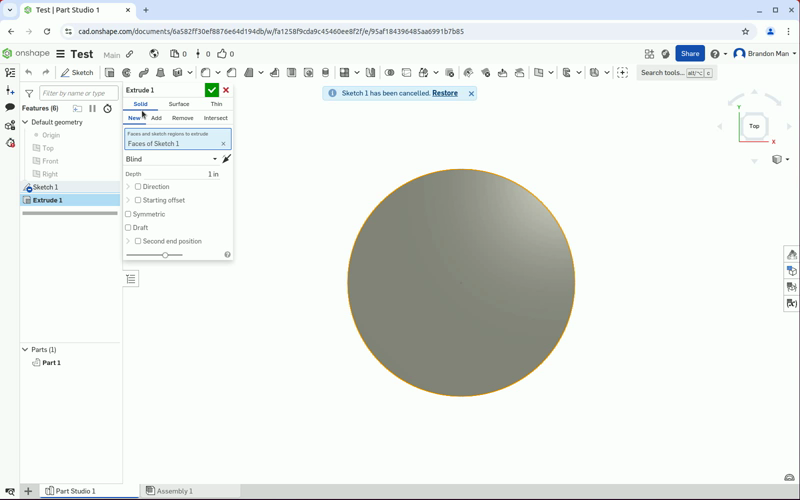
mouse_move(137, 120)
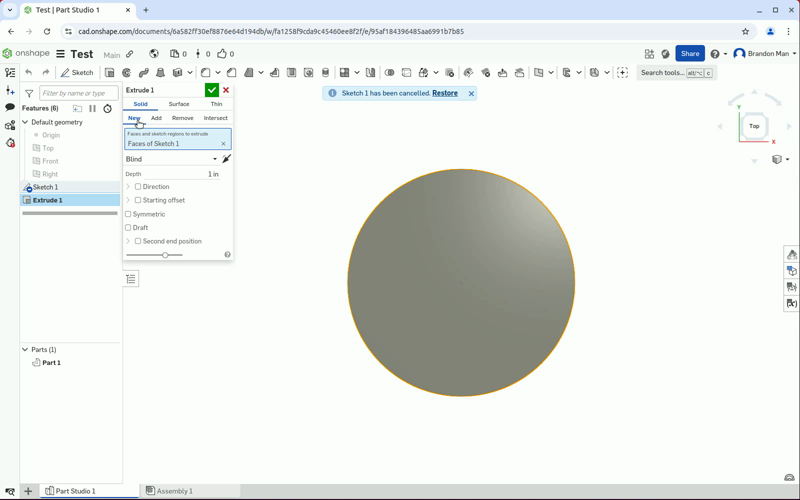
click(137, 120)
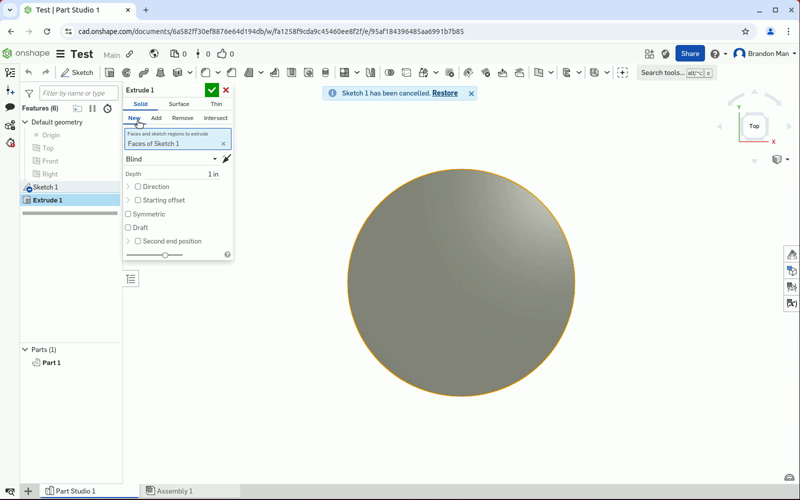
key(tab, 4)
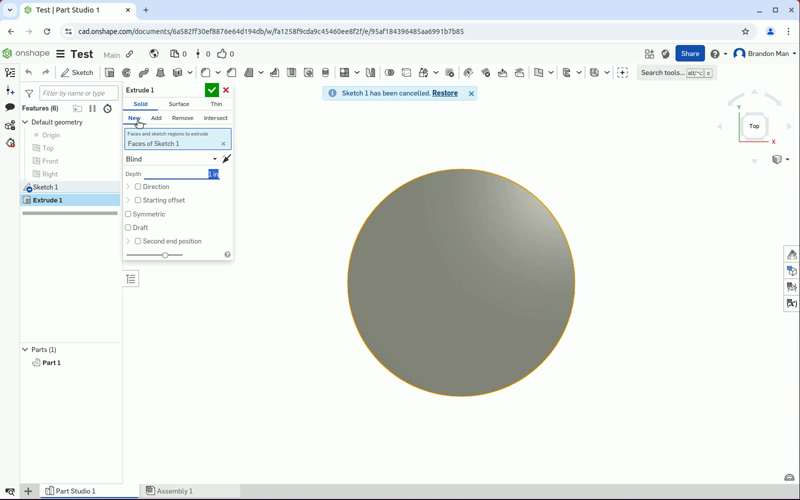
text(9.147)
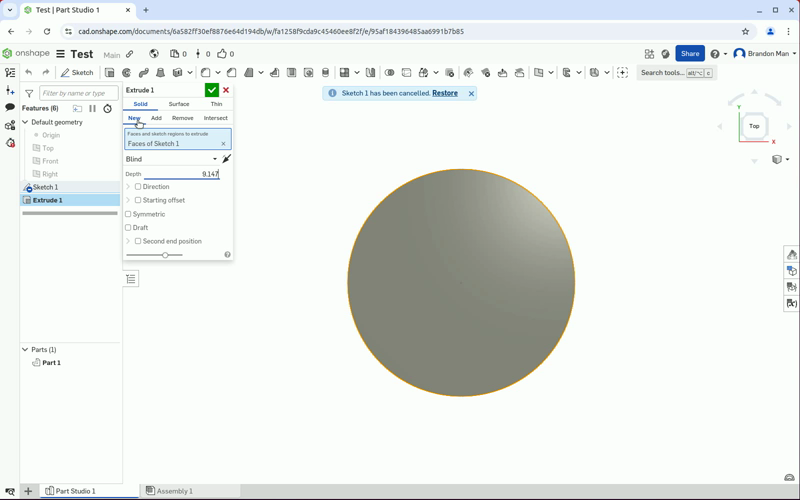
key(enter)
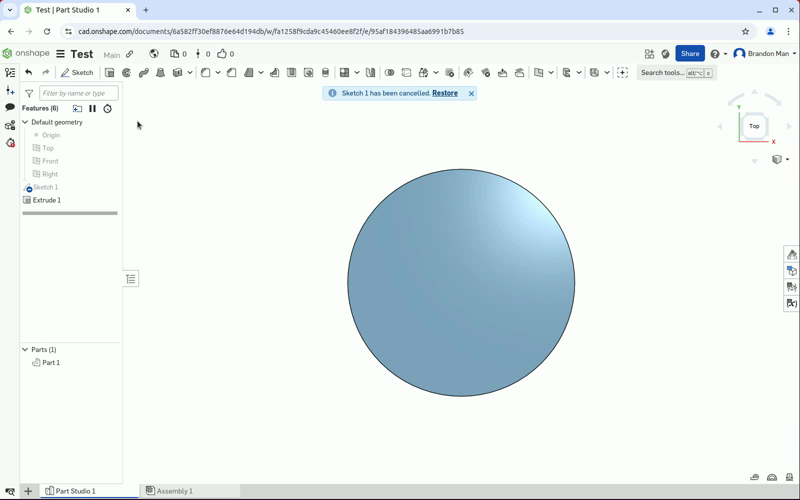
key(shift+h)
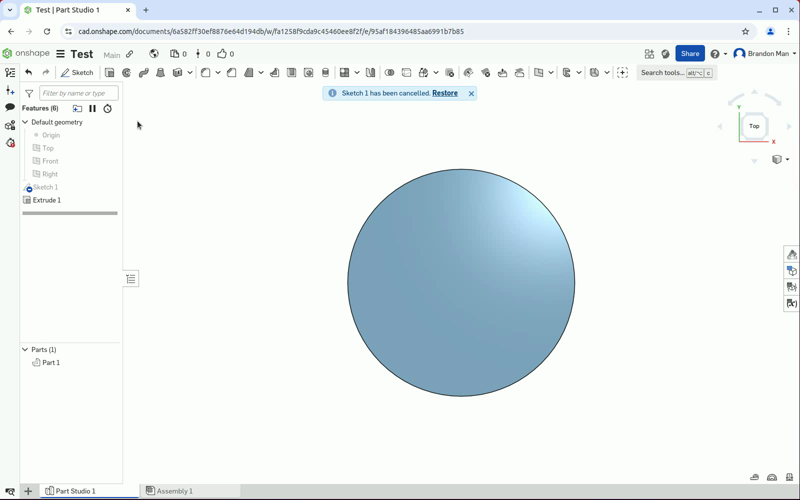
key(shift+h)
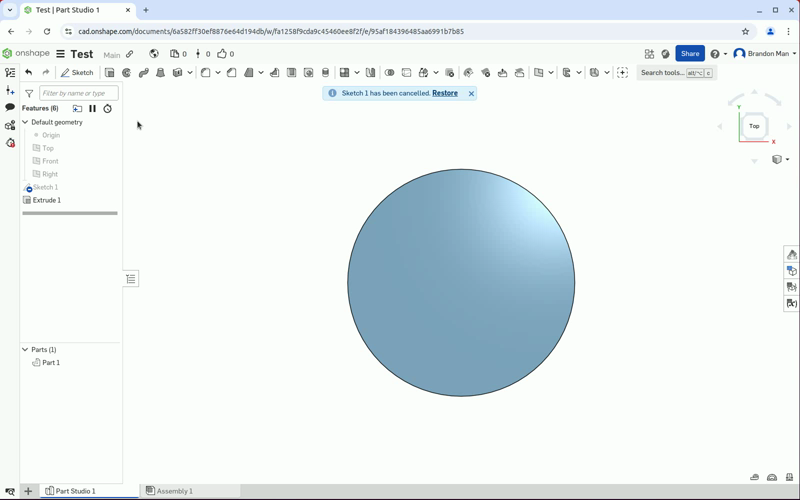
mouse_move(73, 189)
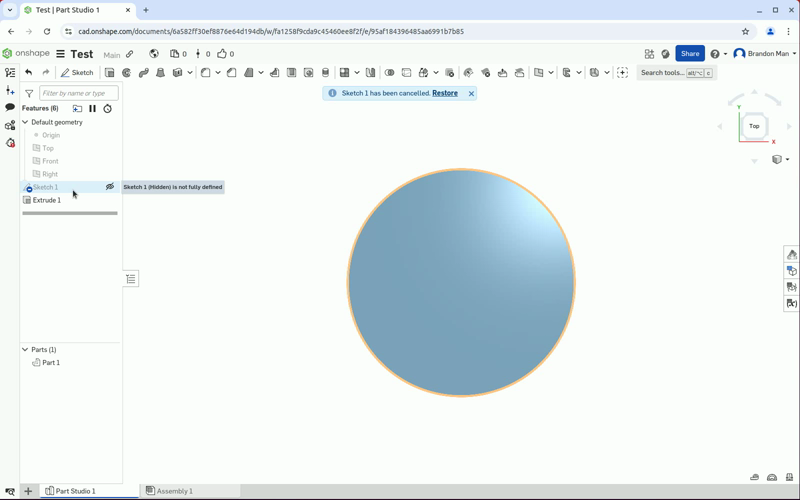
click(73, 189)
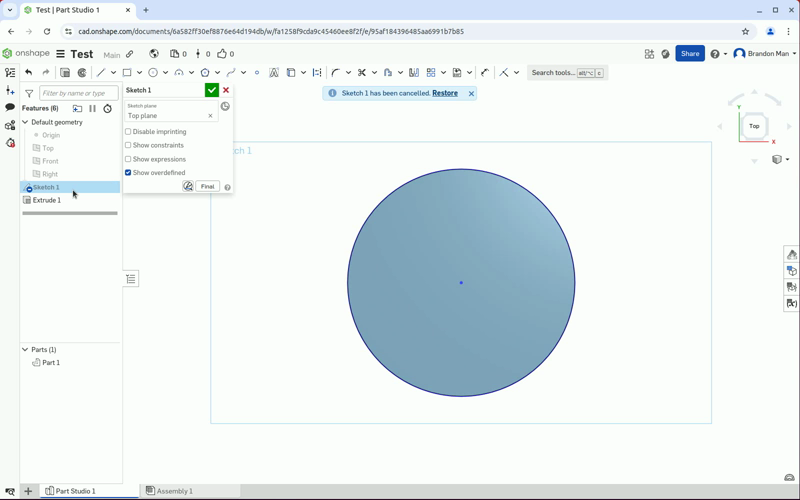
mouse_move(229, 92)
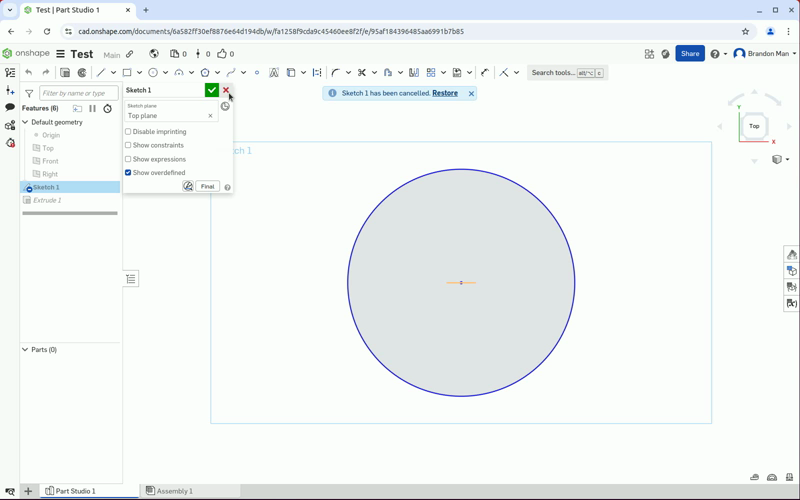
click(229, 92)
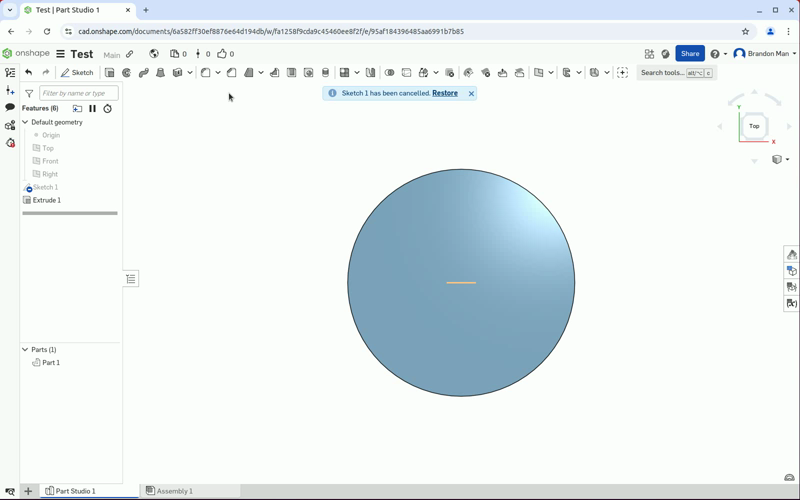
mouse_move(541, 75)
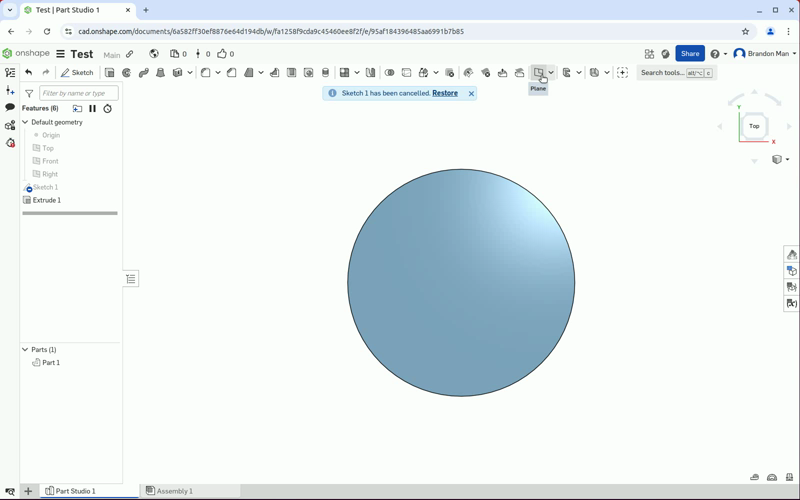
click(541, 75)
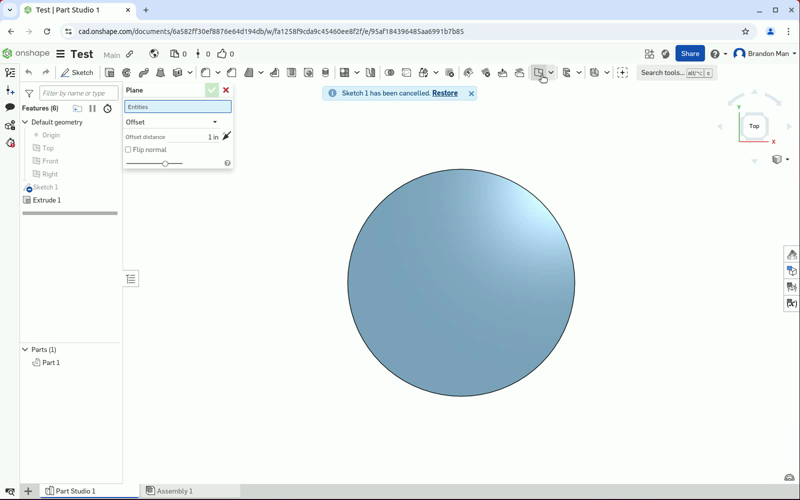
mouse_move(73, 150)
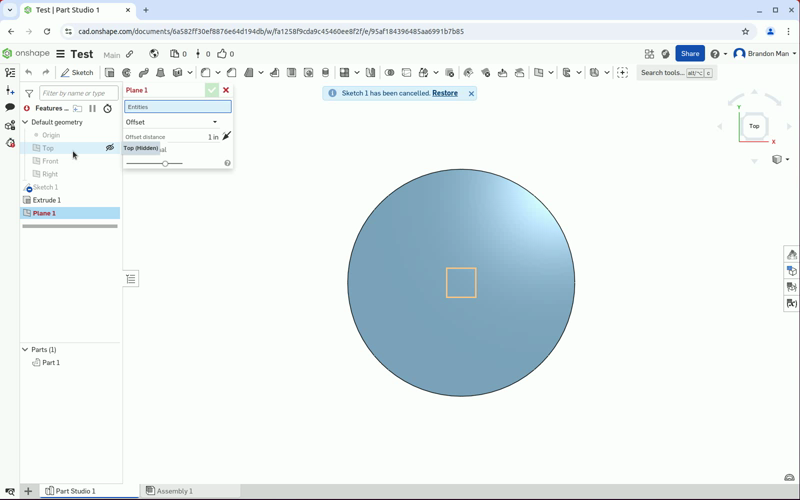
click(73, 150)
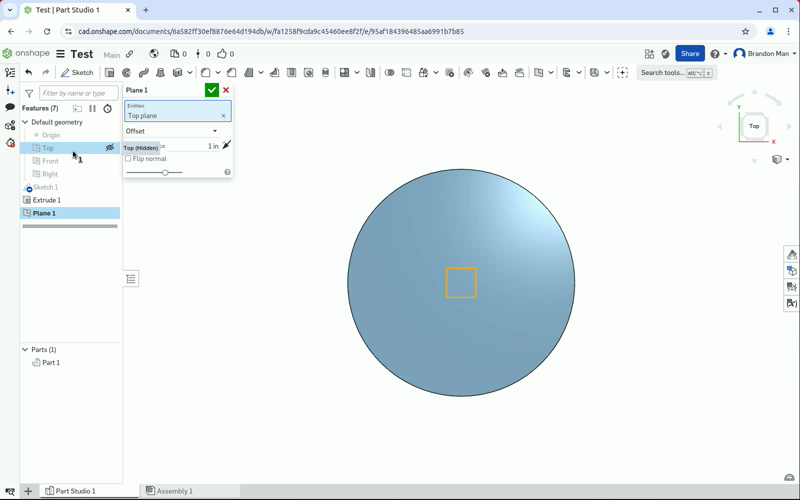
key(tab, 2)
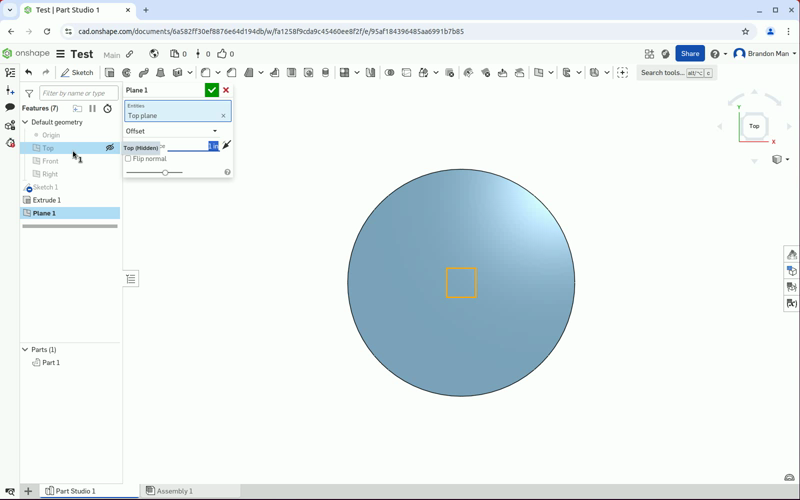
text(9.151)
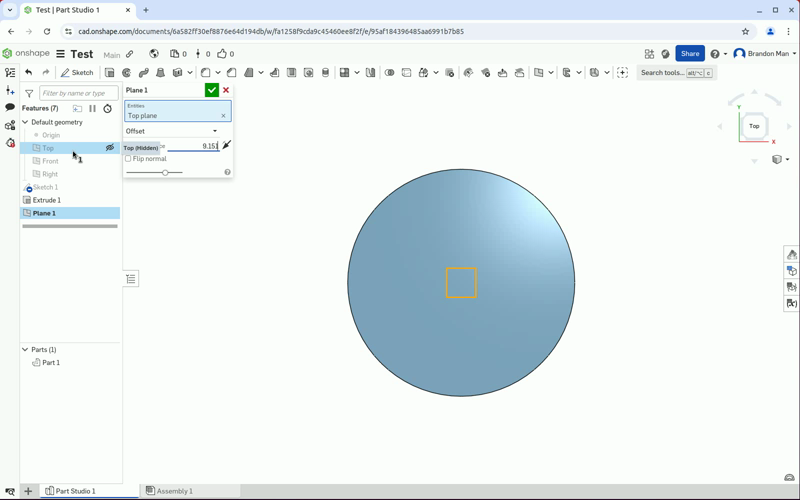
key(enter, 2)
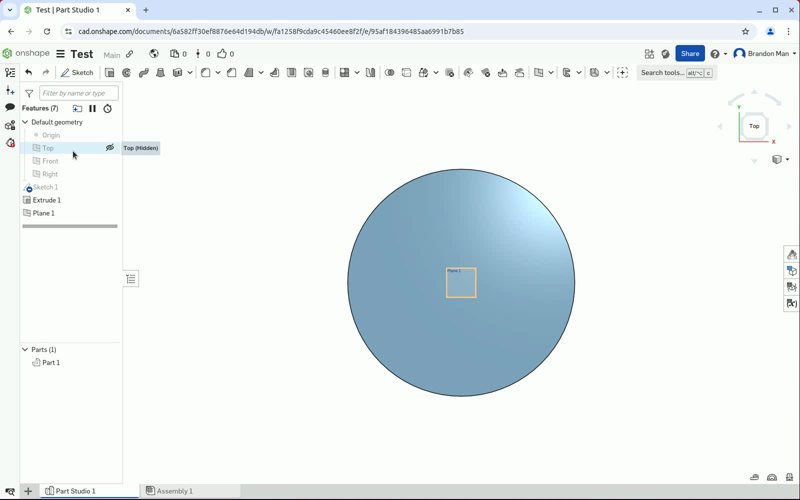
key(shift+s)
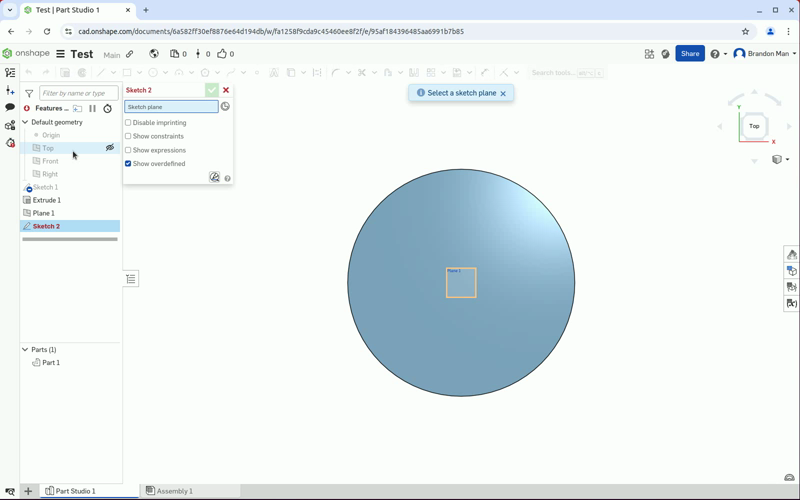
mouse_move(73, 215)
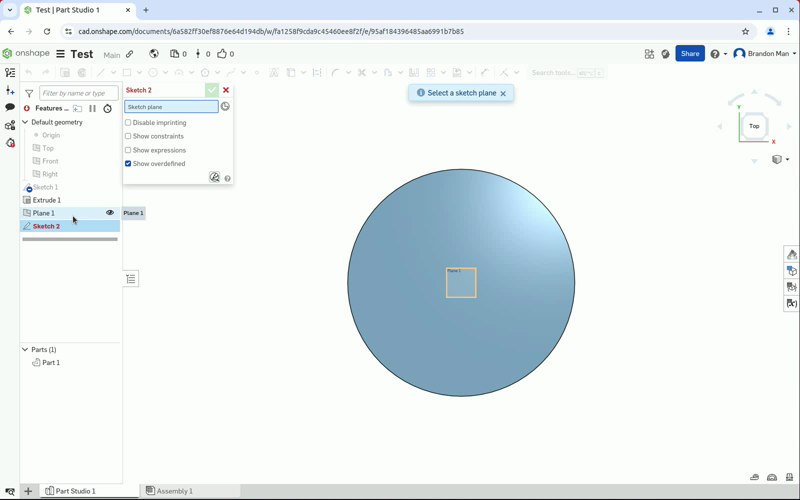
click(73, 215)
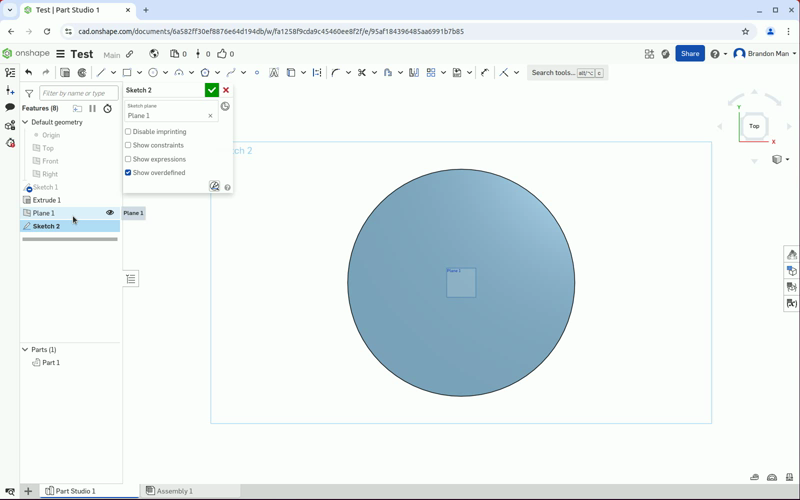
mouse_move(73, 352)
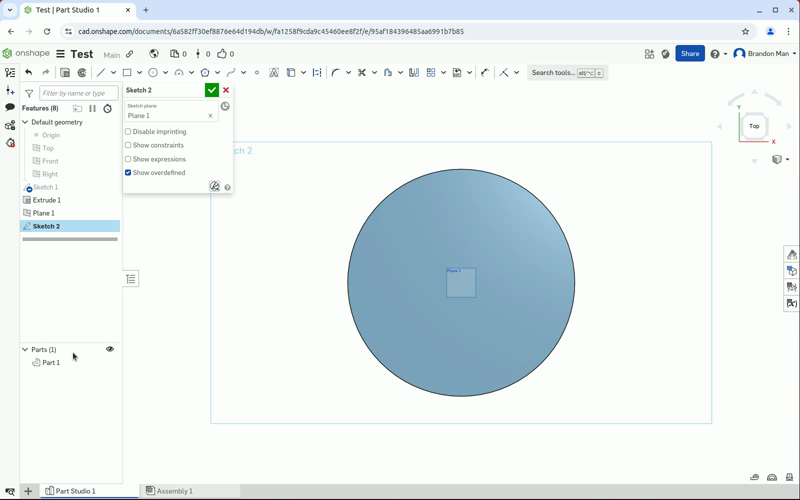
key(y)
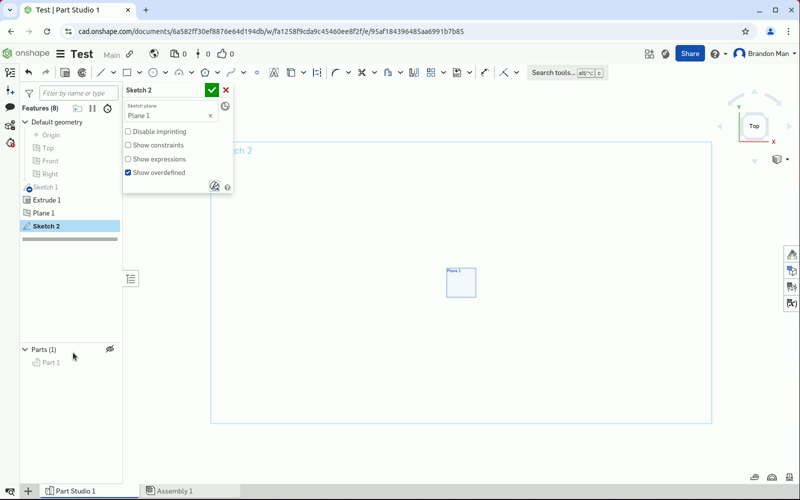
key(c)
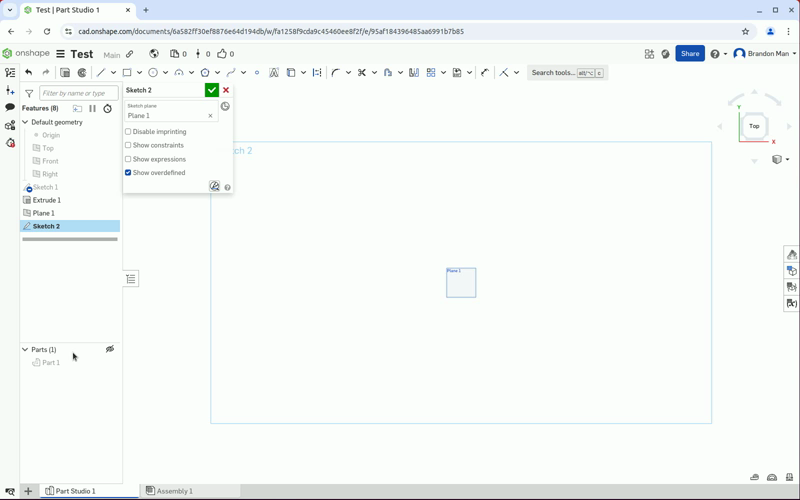
key_down(shift)
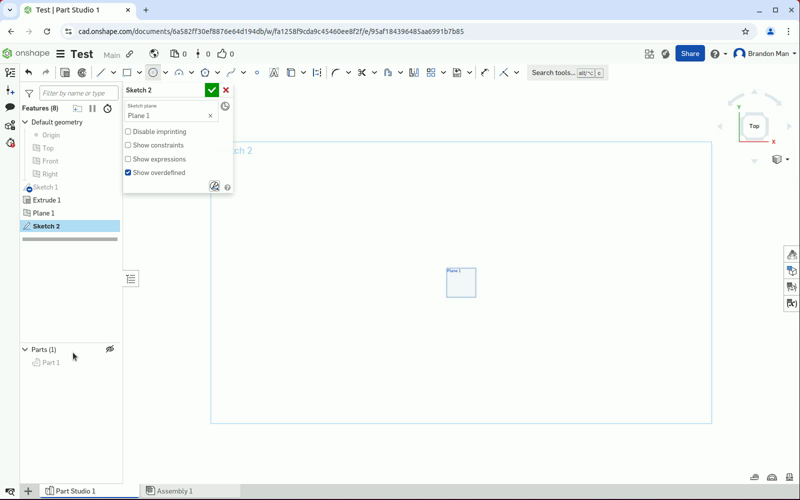
mouse_move(461, 282)
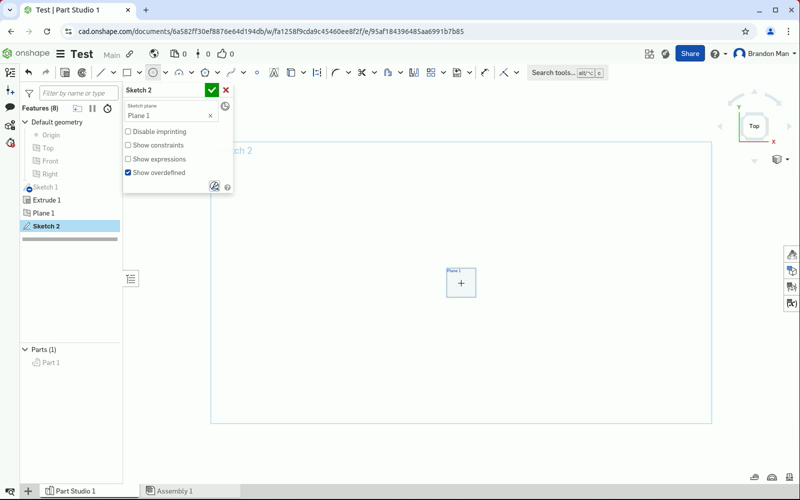
click(461, 282)
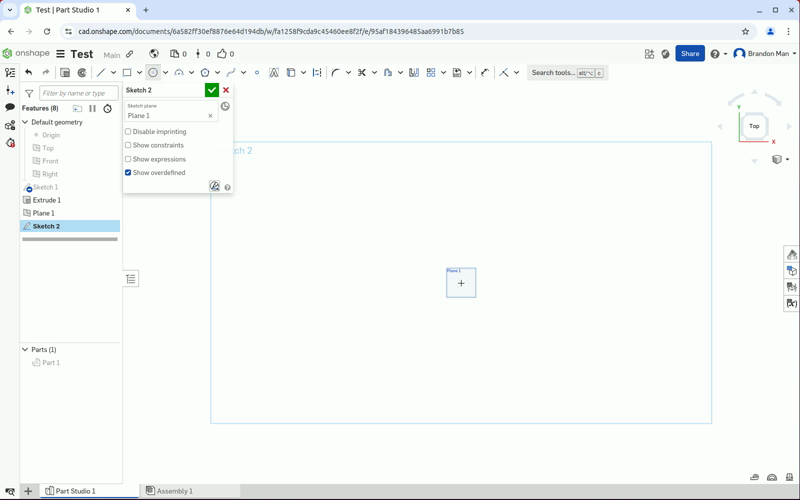
key_up(shift)
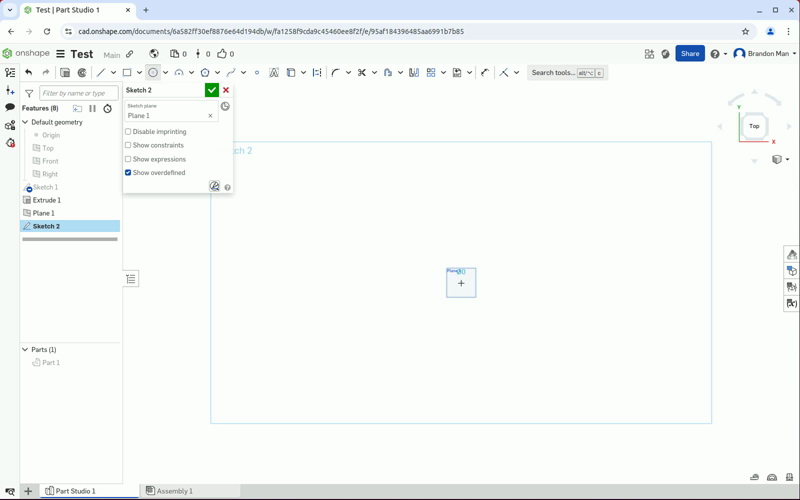
mouse_move(518, 282)
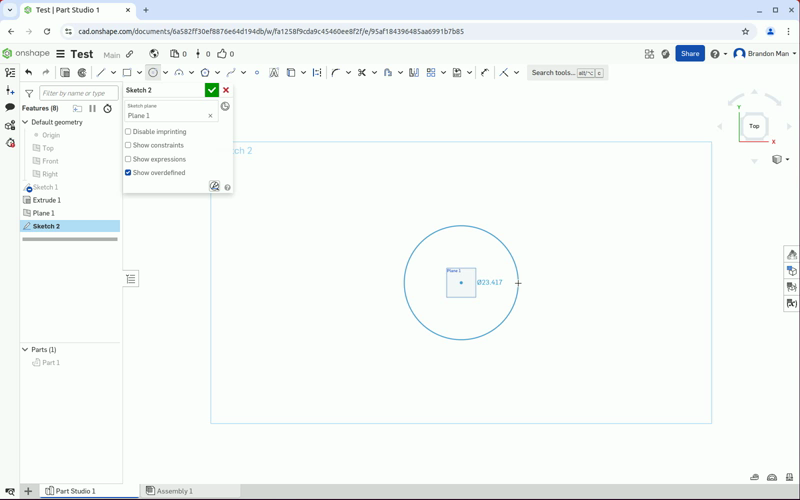
click(518, 282)
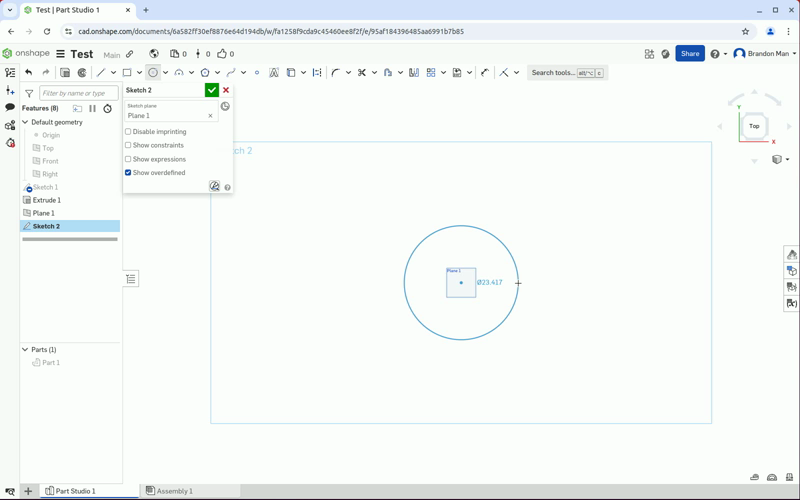
key(esc)
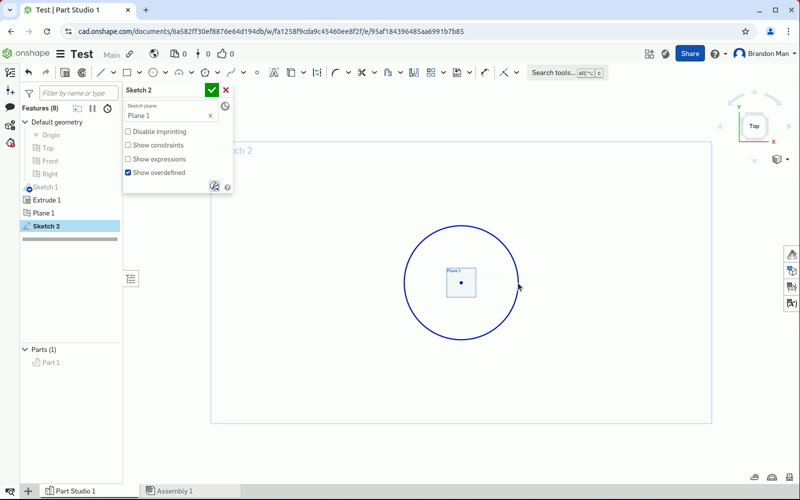
mouse_move(465, 233)
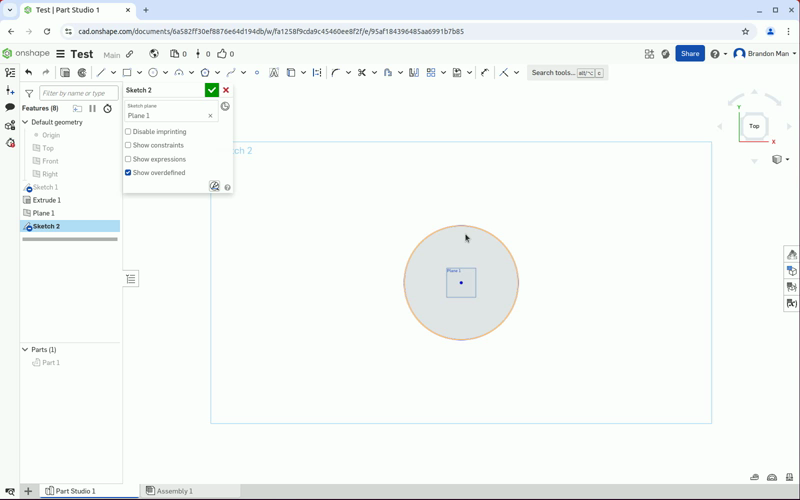
click(465, 233)
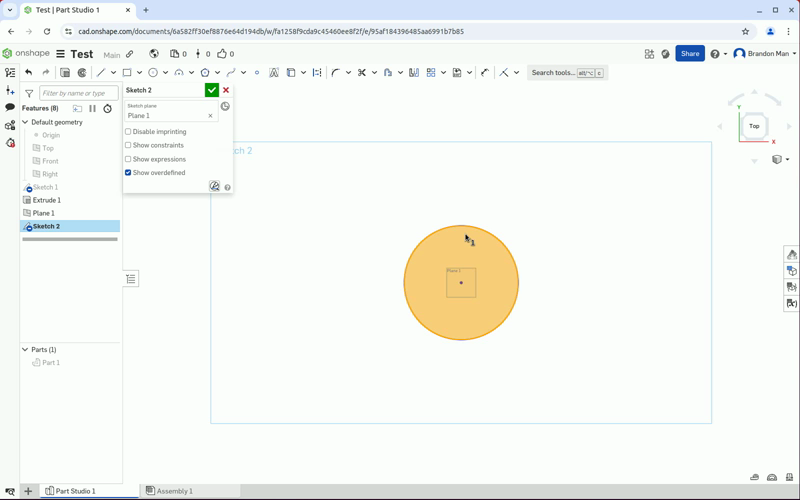
mouse_move(73, 352)
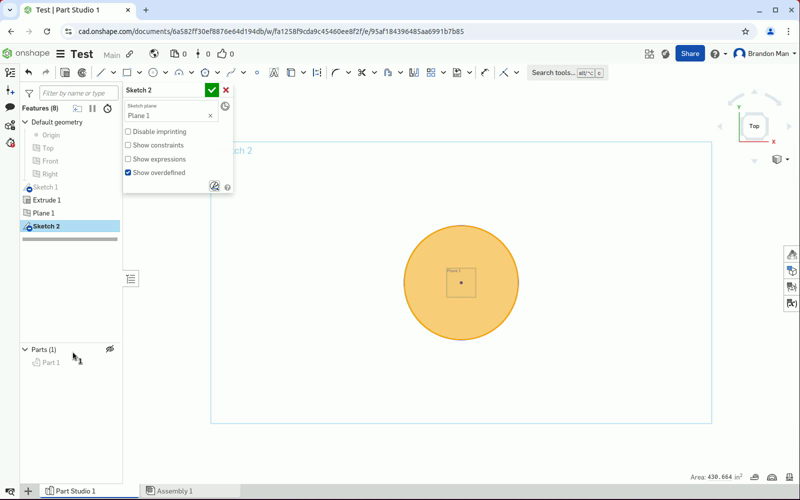
key(shift+y)
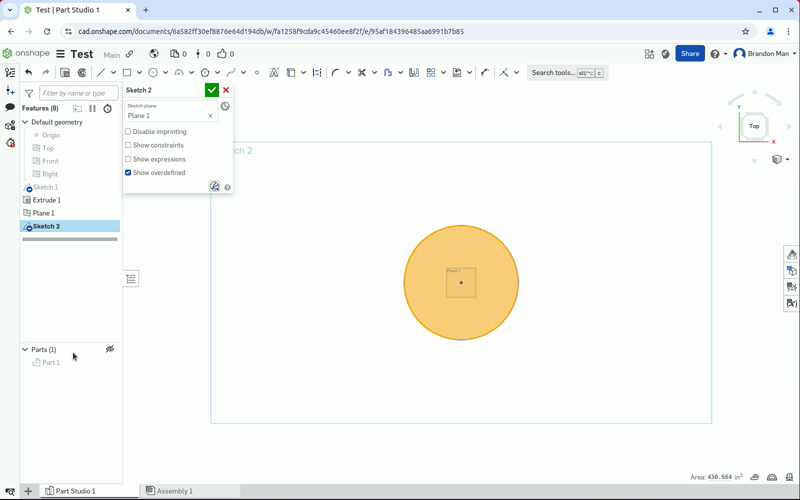
key(shift+e)
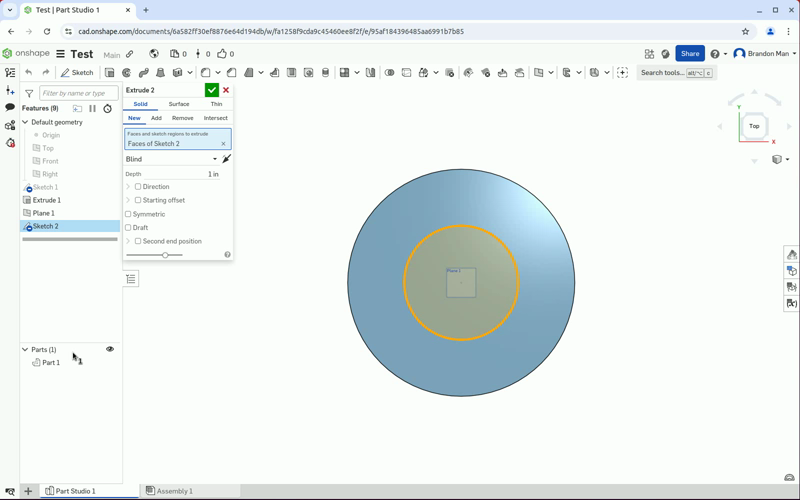
mouse_move(143, 106)
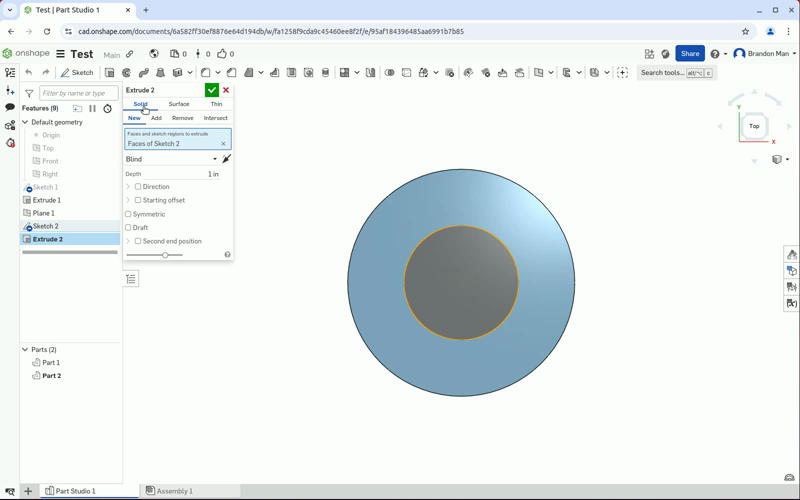
click(143, 106)
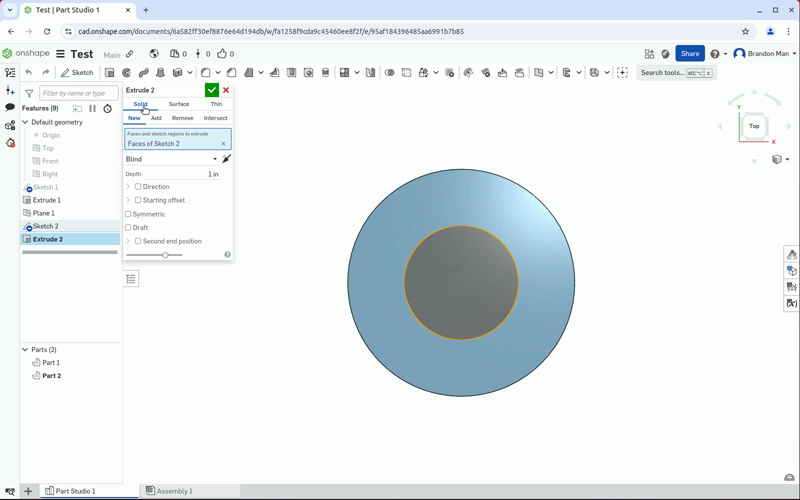
mouse_move(137, 120)
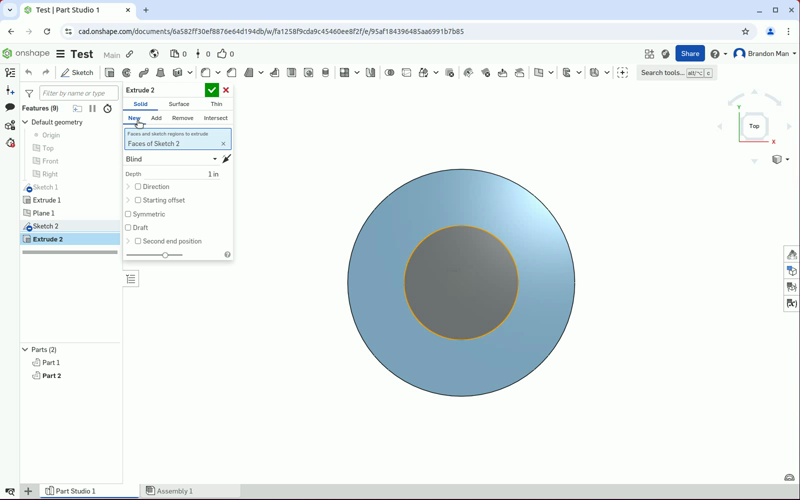
click(137, 120)
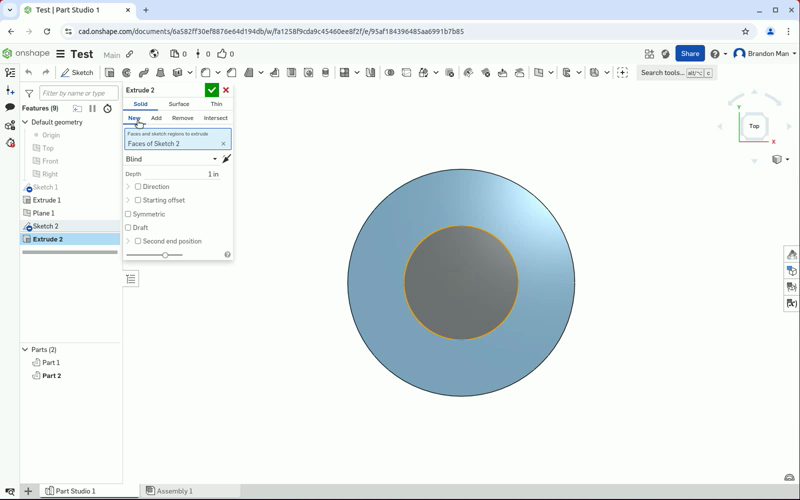
key(tab, 4)
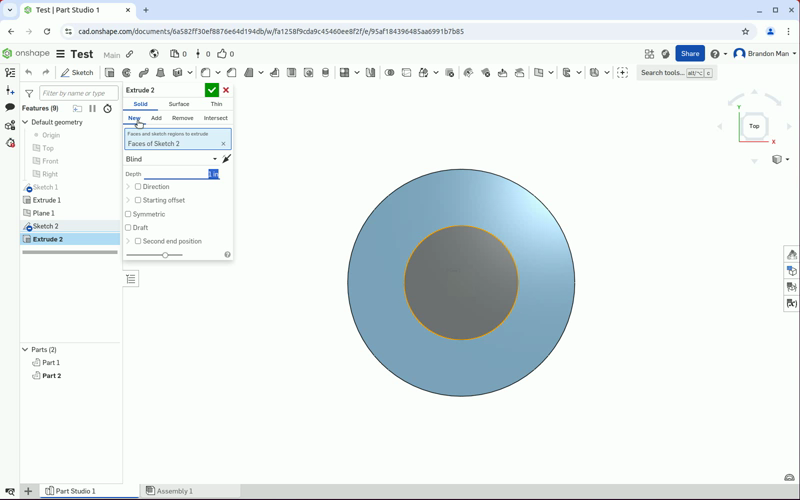
text(9.147)
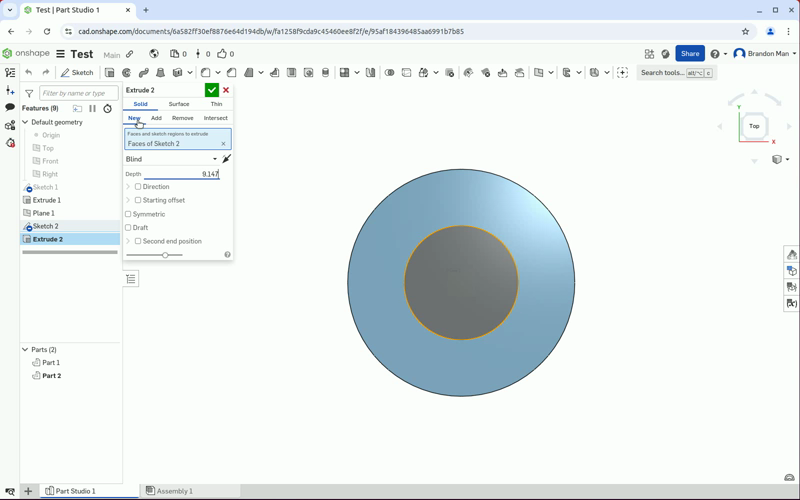
key(enter)
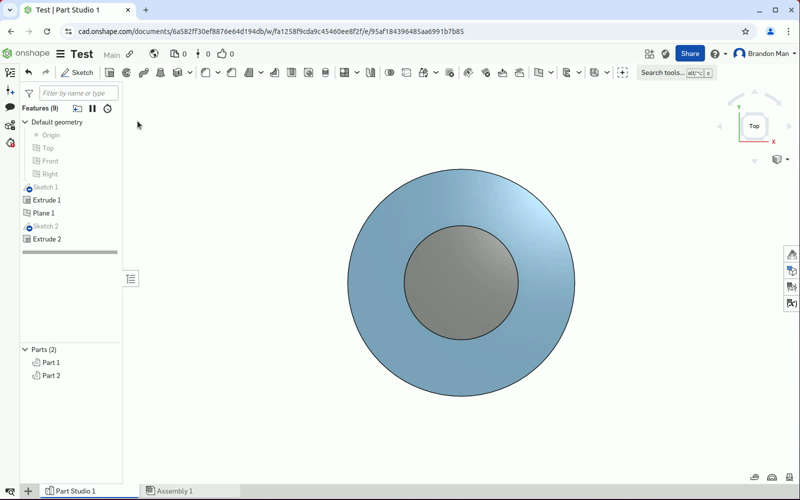
key(shift+h)
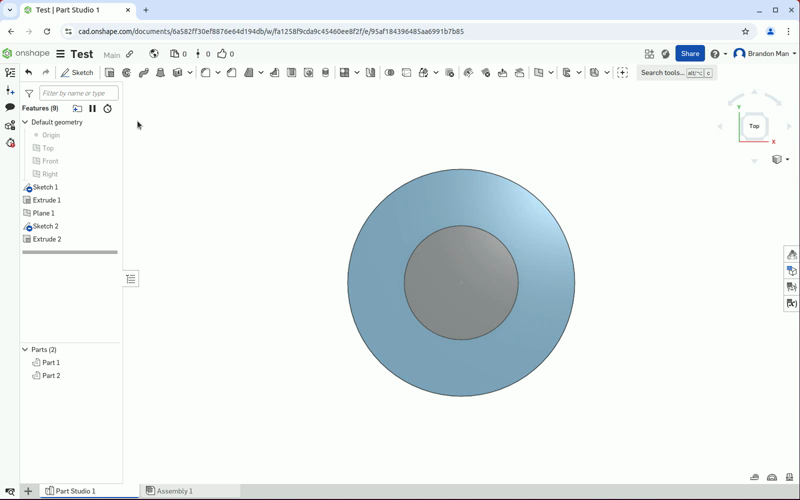
key(shift+h)
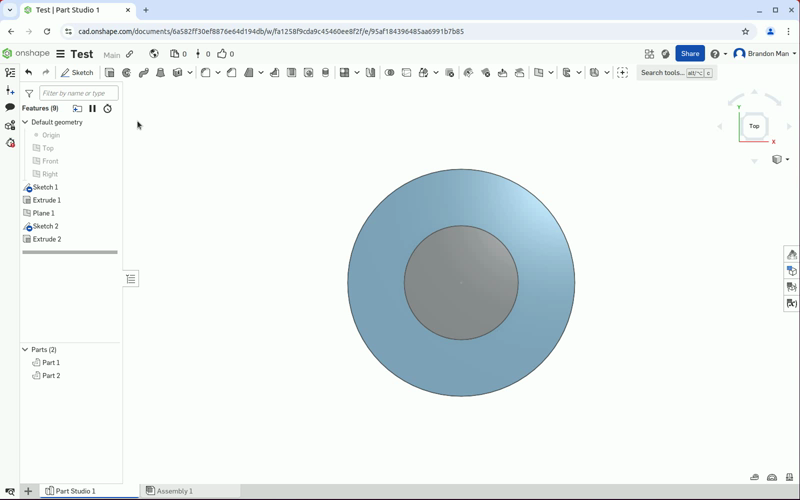
key(shift+7)
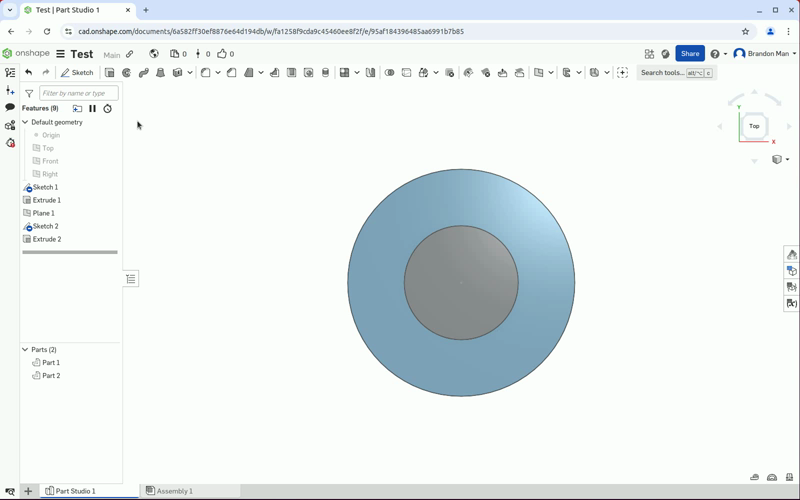
key(up, 3)
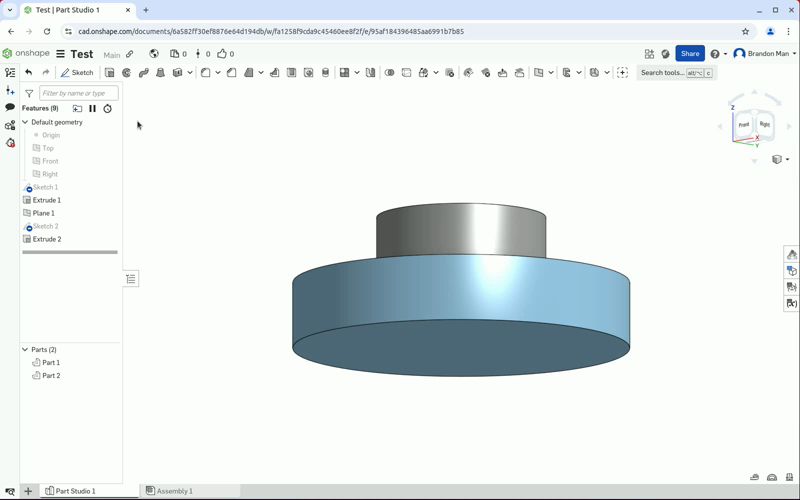
key(left, 3)
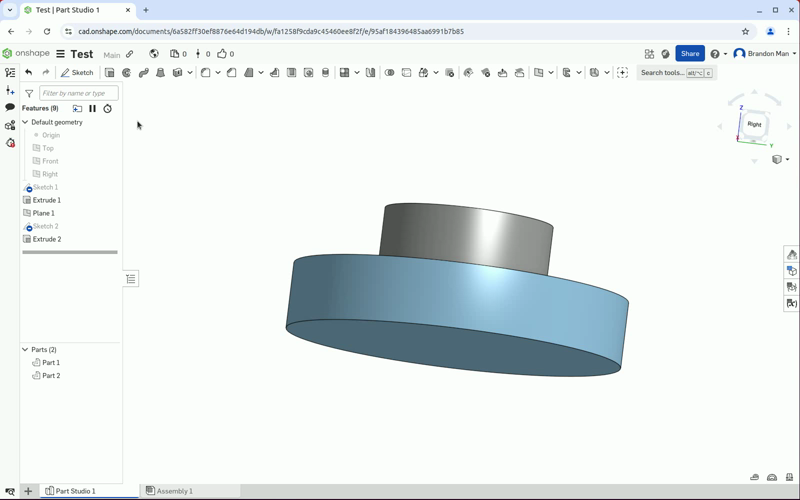
key(right, 3)
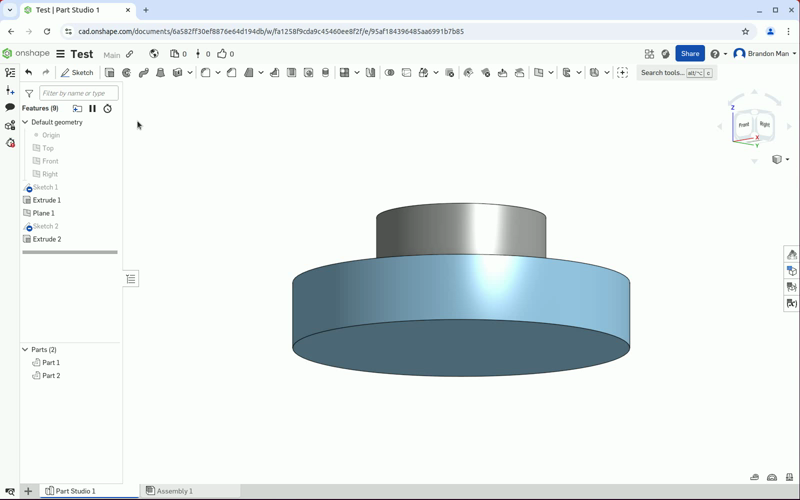
key(down, 3)
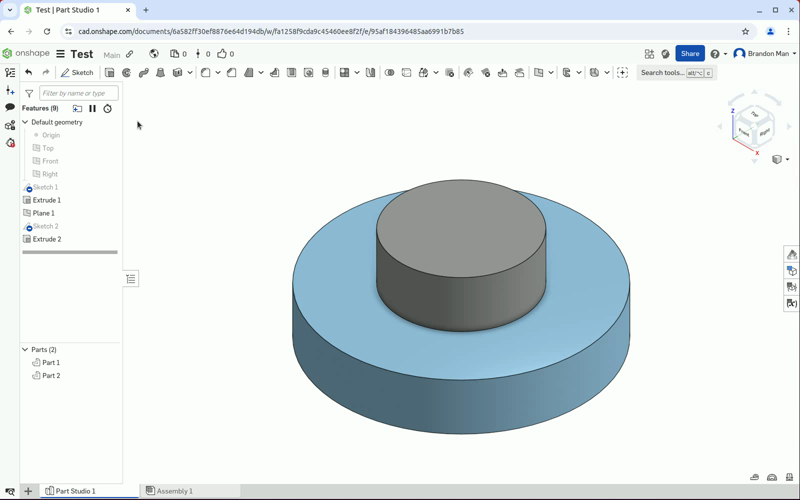
mouse_move(73, 189)
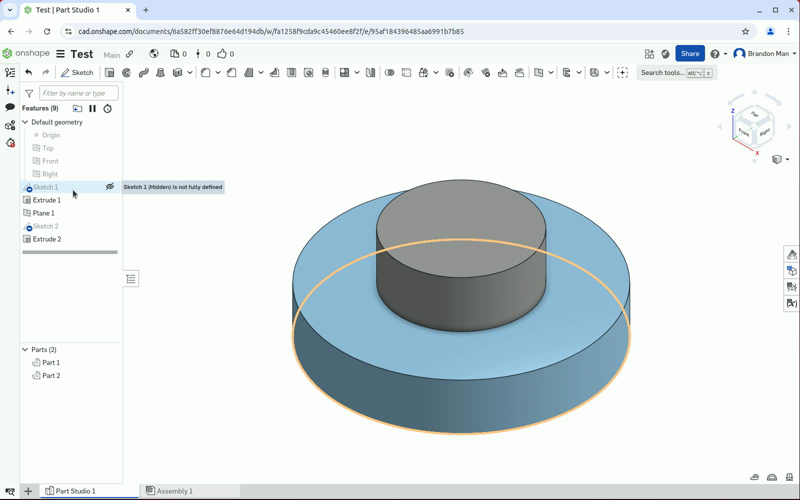
click(73, 189)